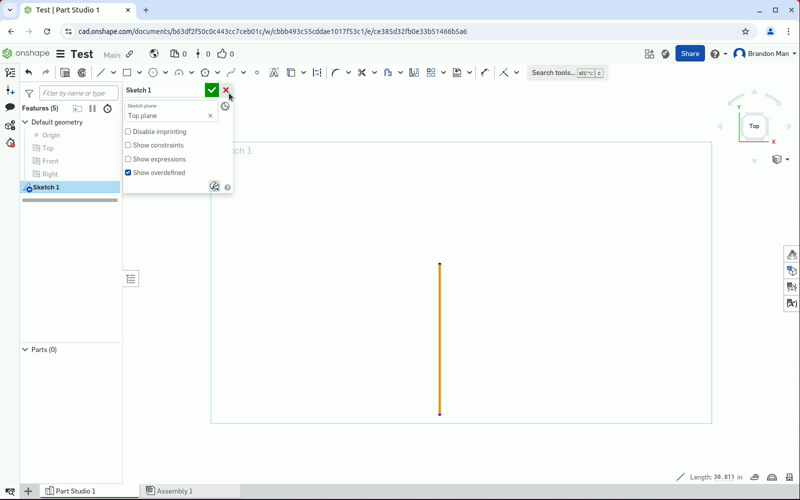
key(shift+h)
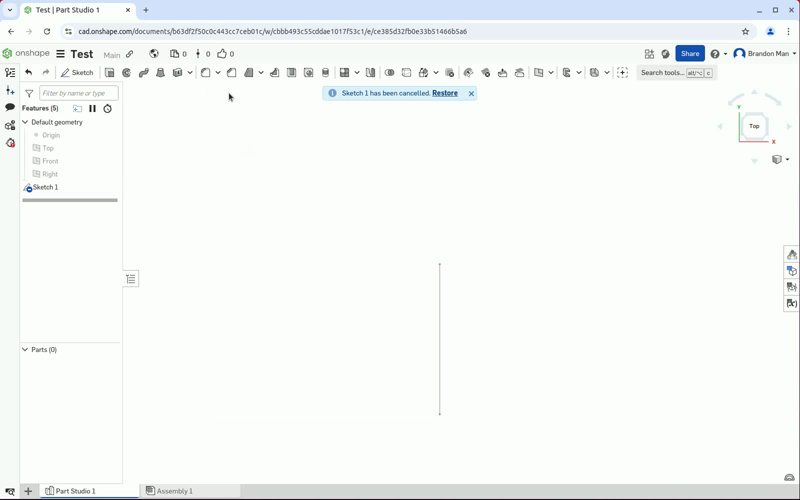
key(shift+s)
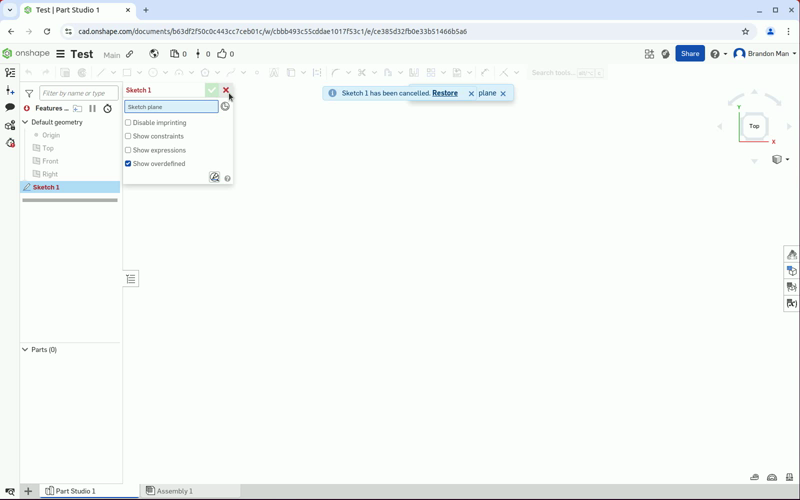
mouse_move(73, 150)
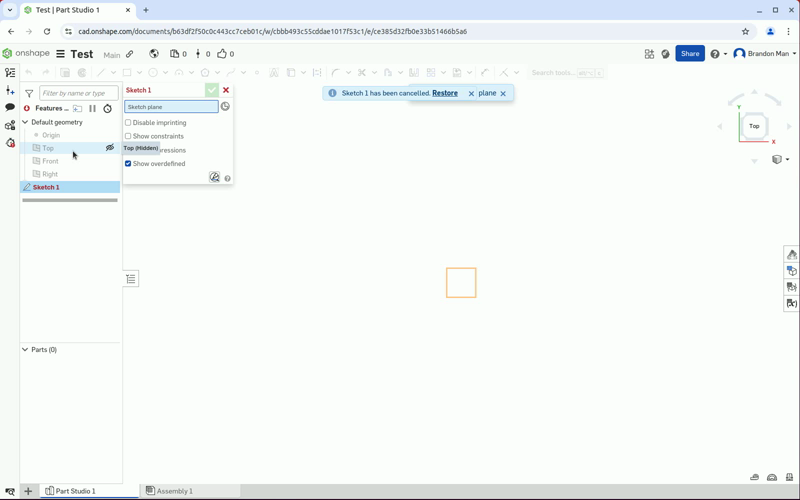
click(73, 150)
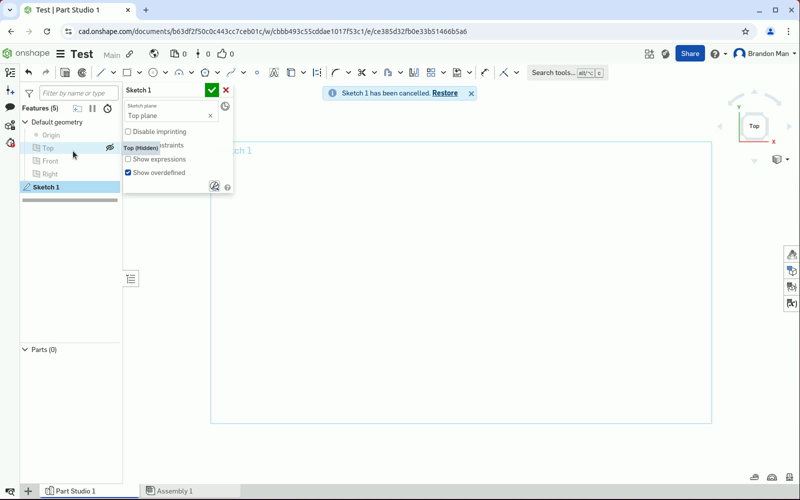
mouse_move(73, 352)
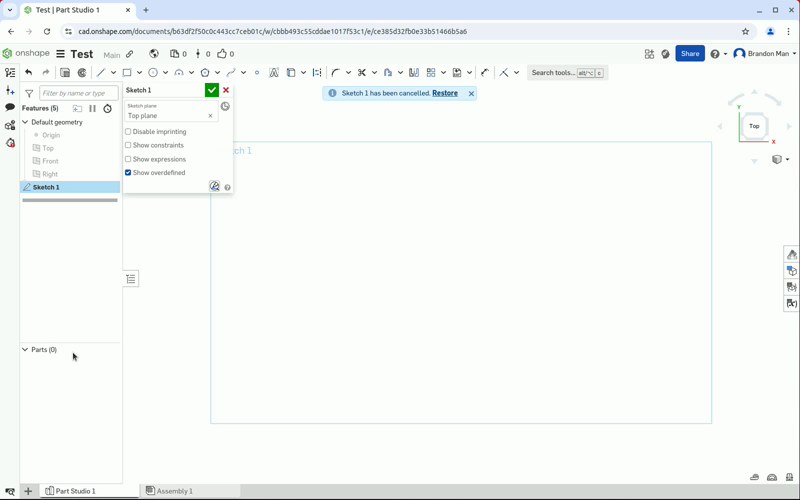
key(y)
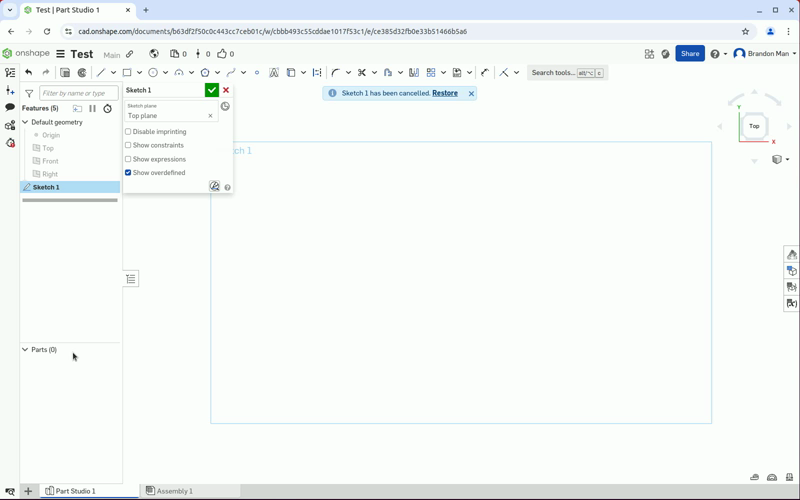
key(c)
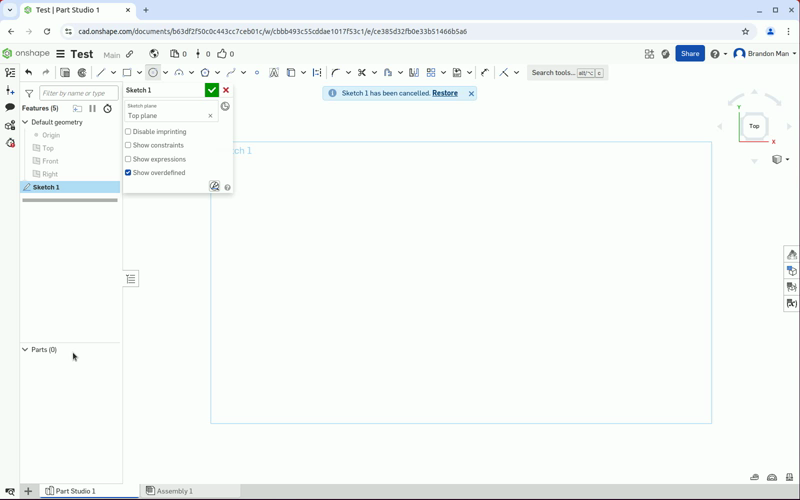
key_down(shift)
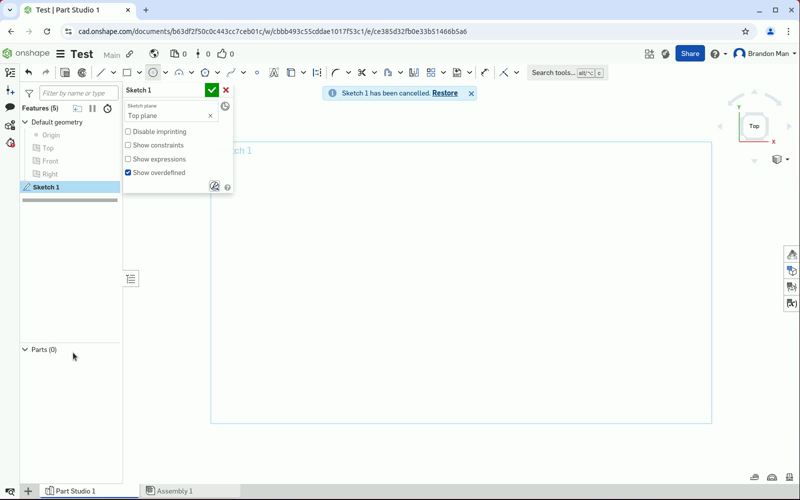
mouse_move(461, 282)
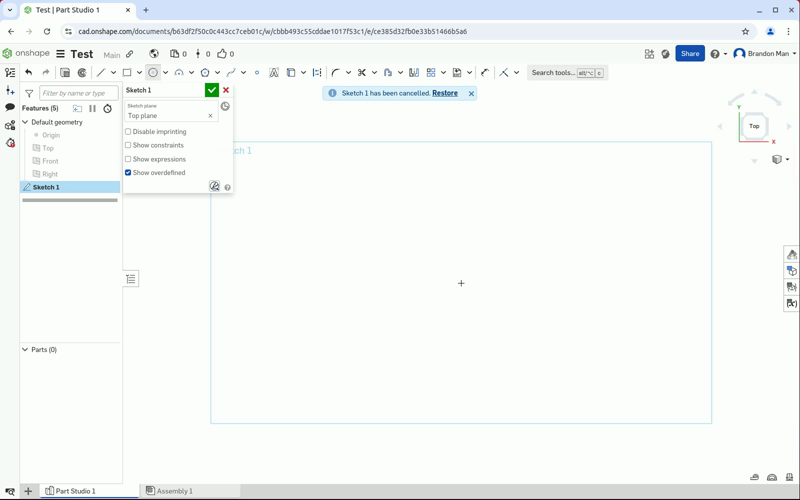
click(461, 282)
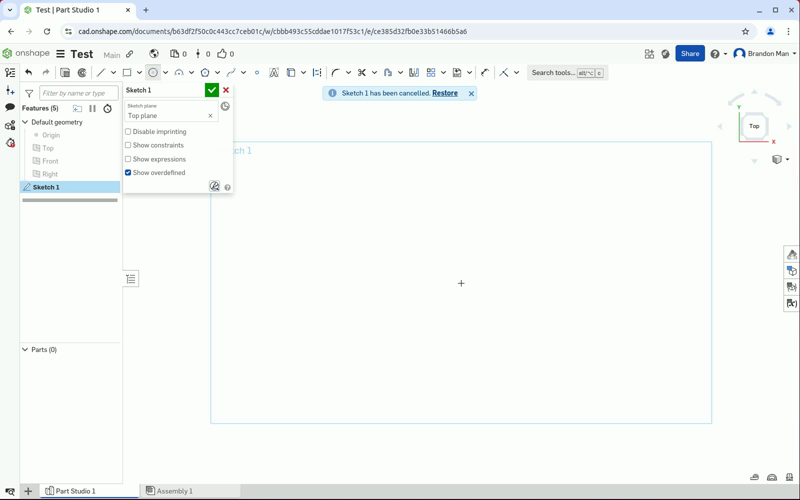
key_up(shift)
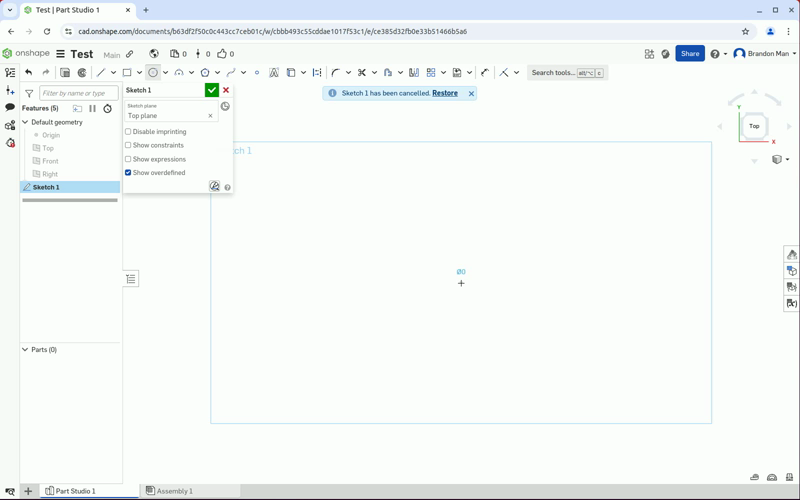
mouse_move(574, 282)
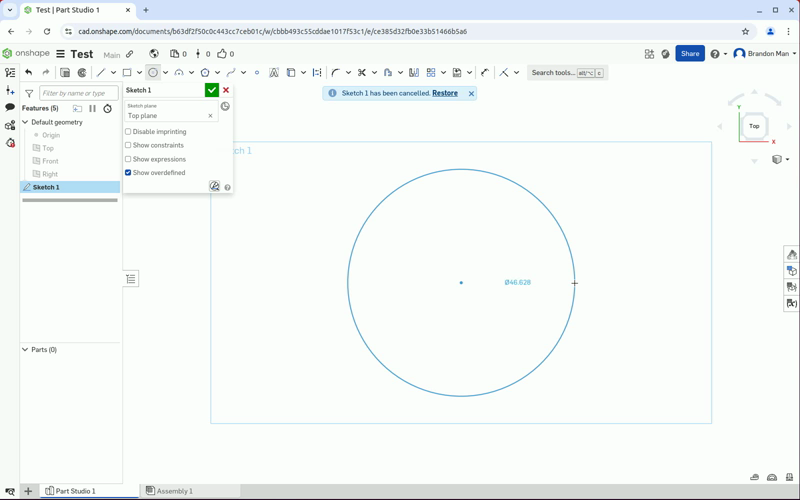
click(574, 282)
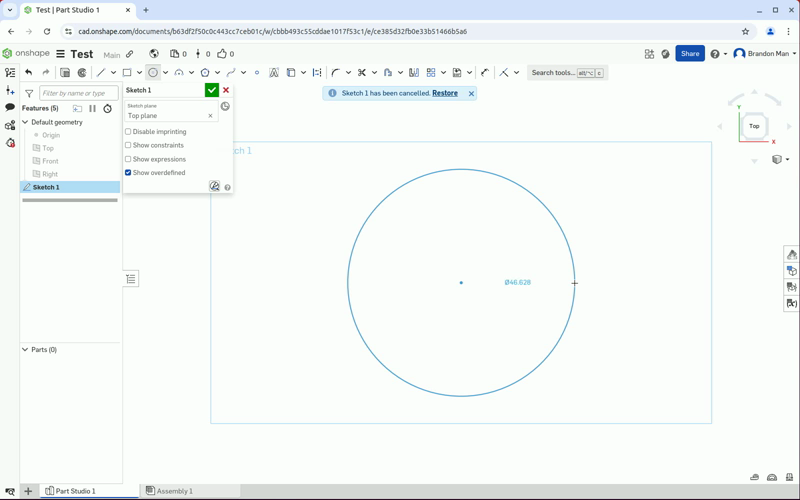
key(esc)
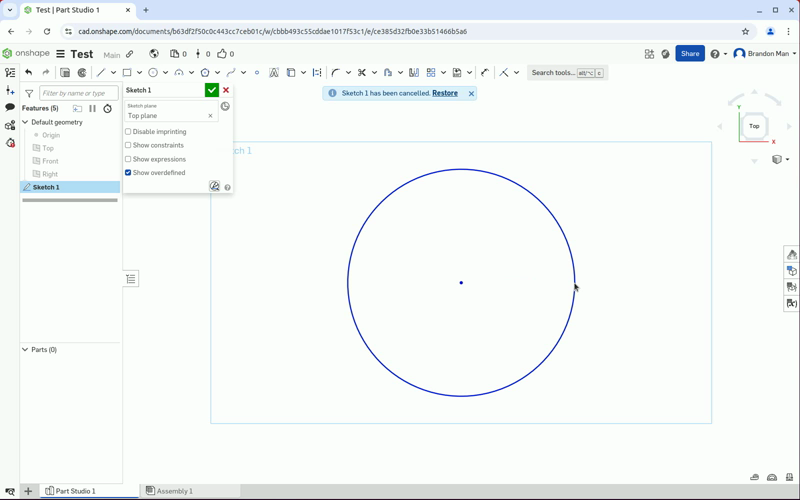
mouse_move(494, 210)
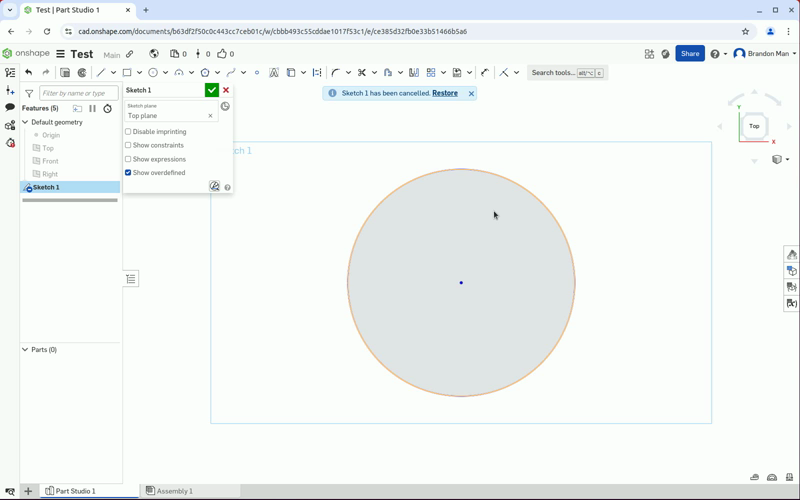
click(494, 210)
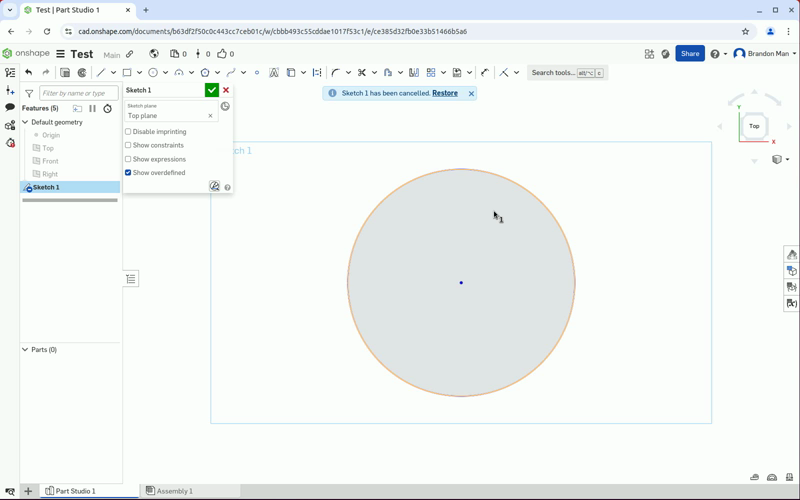
mouse_move(73, 352)
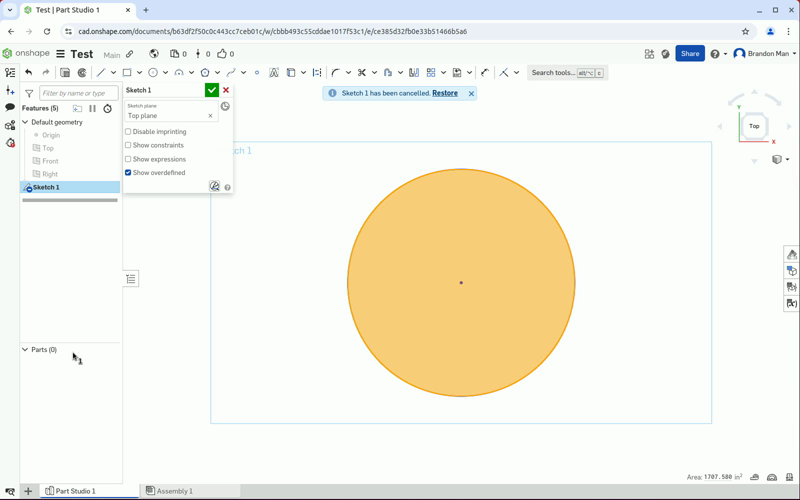
key(shift+y)
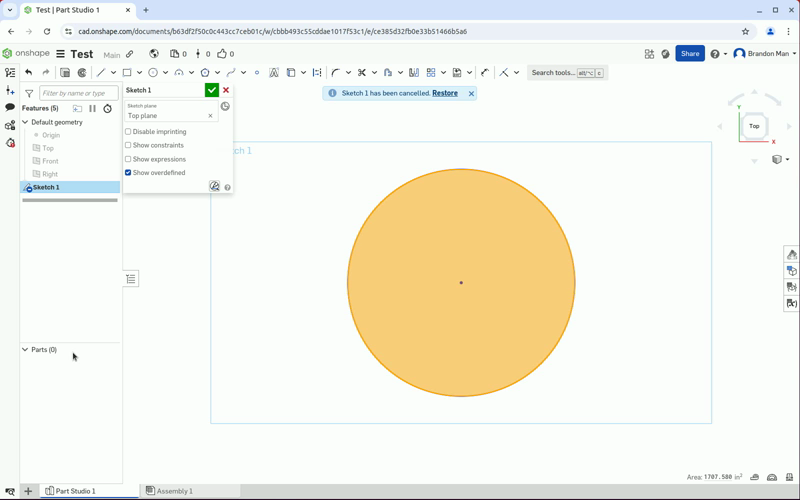
key(shift+e)
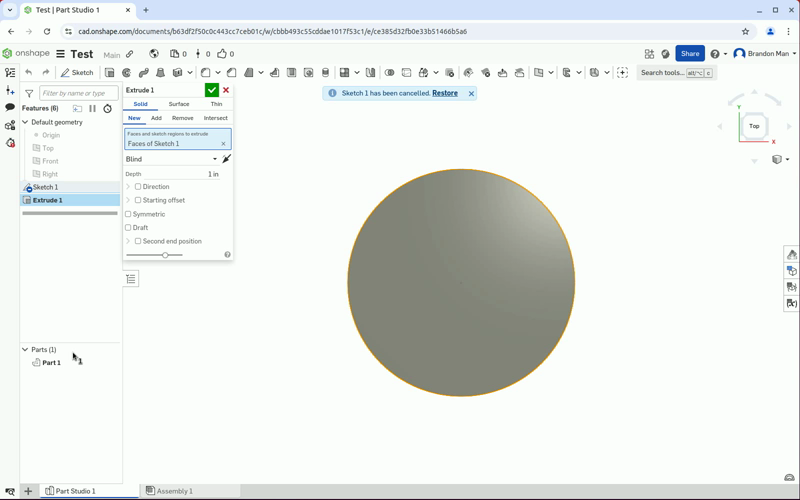
mouse_move(143, 106)
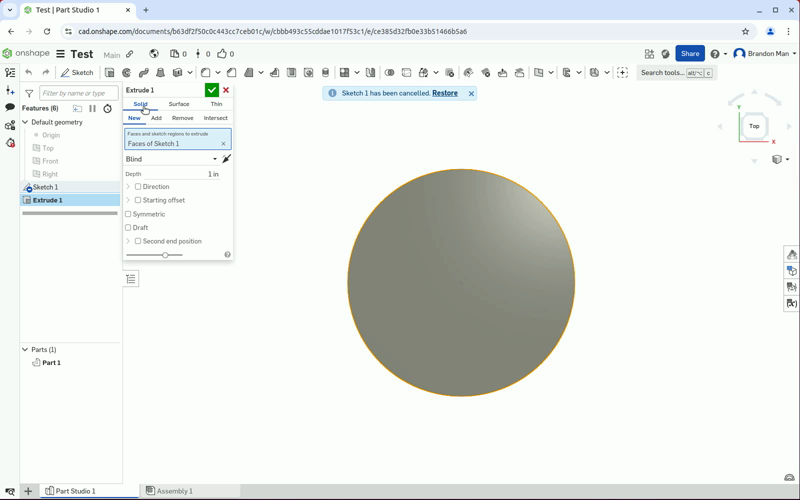
click(143, 106)
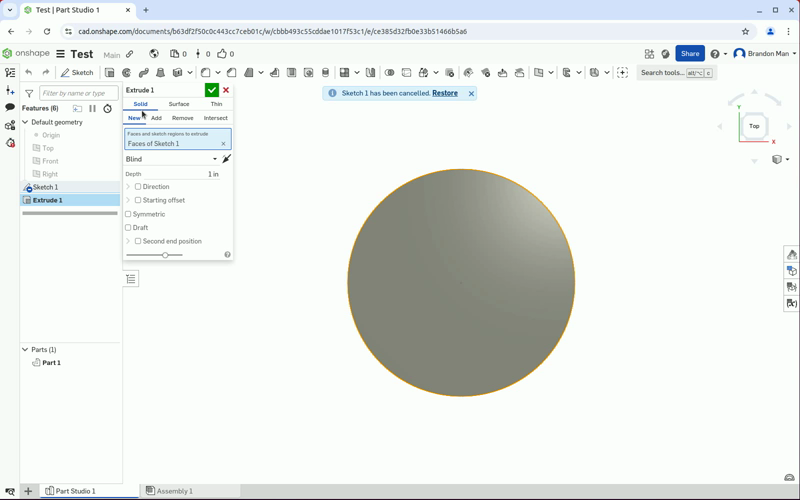
mouse_move(137, 120)
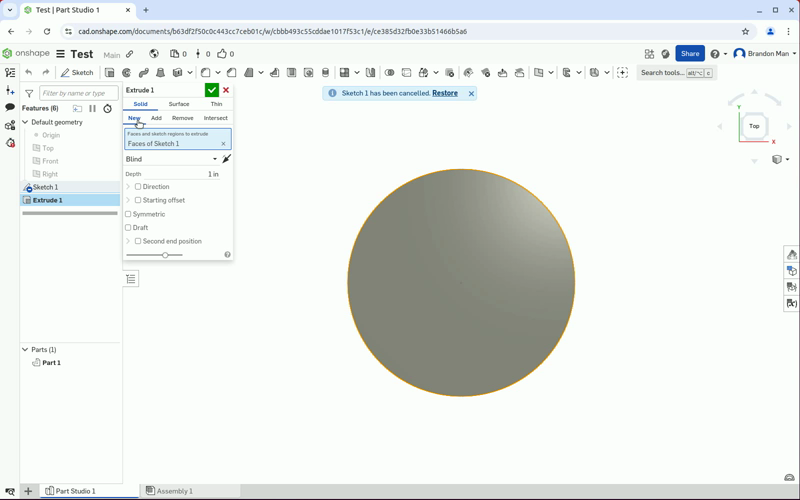
click(137, 120)
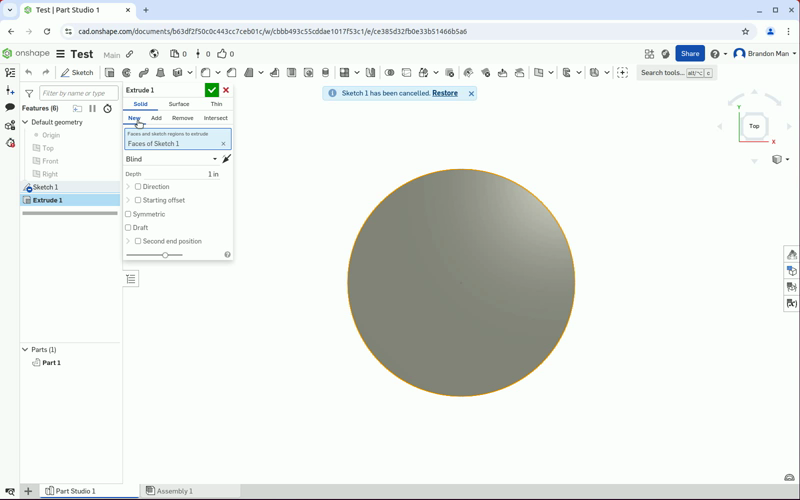
key(tab, 4)
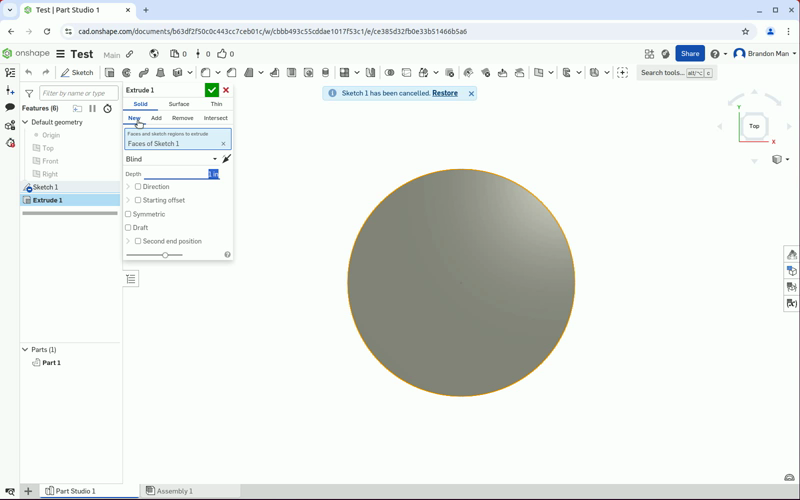
text(0.722)
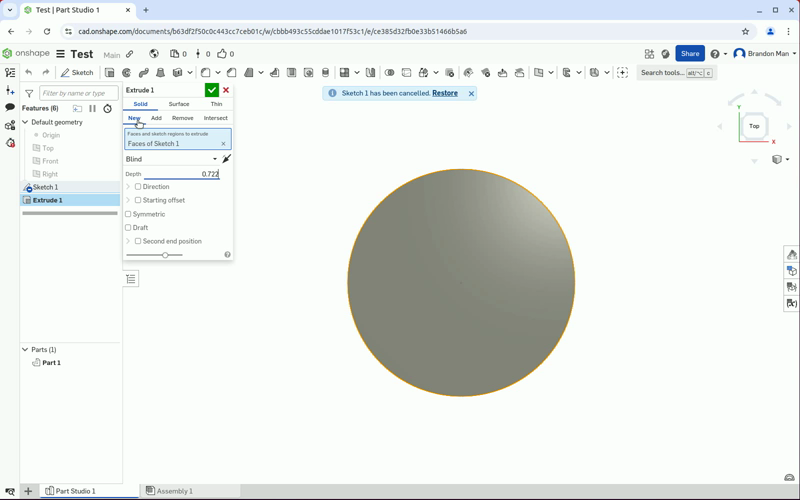
key(enter)
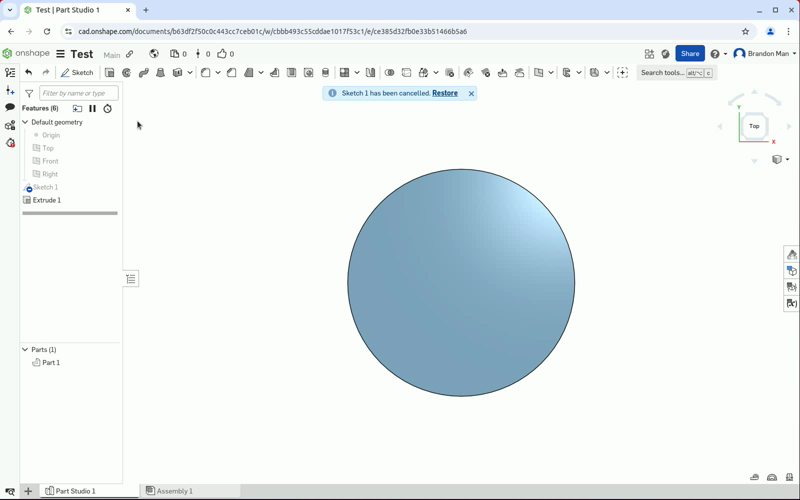
key(shift+h)
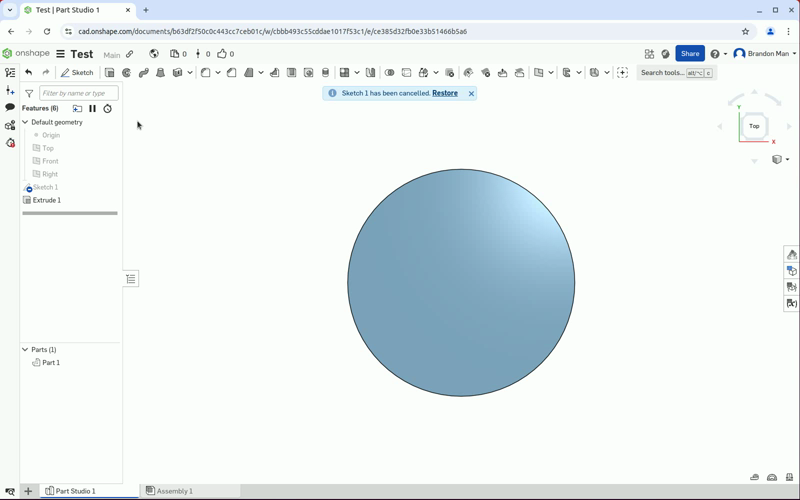
key(shift+h)
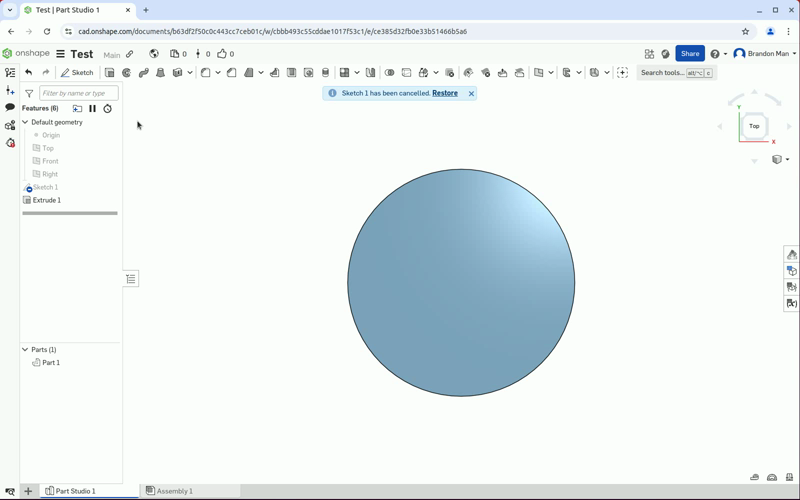
mouse_move(73, 189)
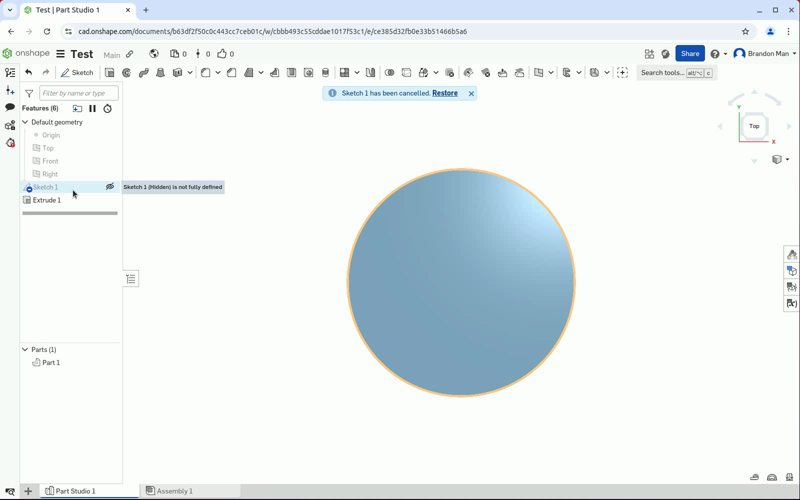
click(73, 189)
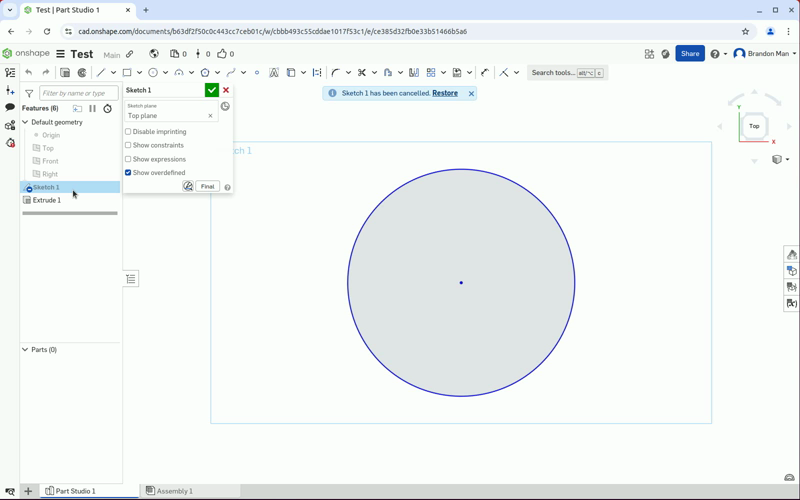
mouse_move(229, 92)
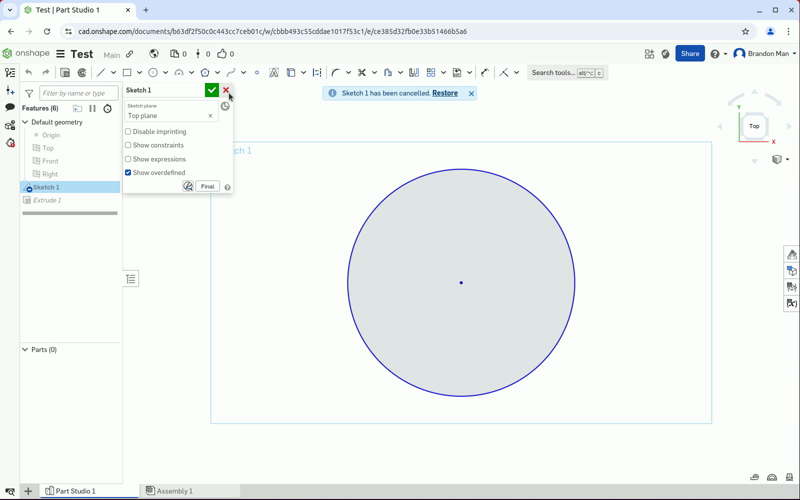
click(229, 92)
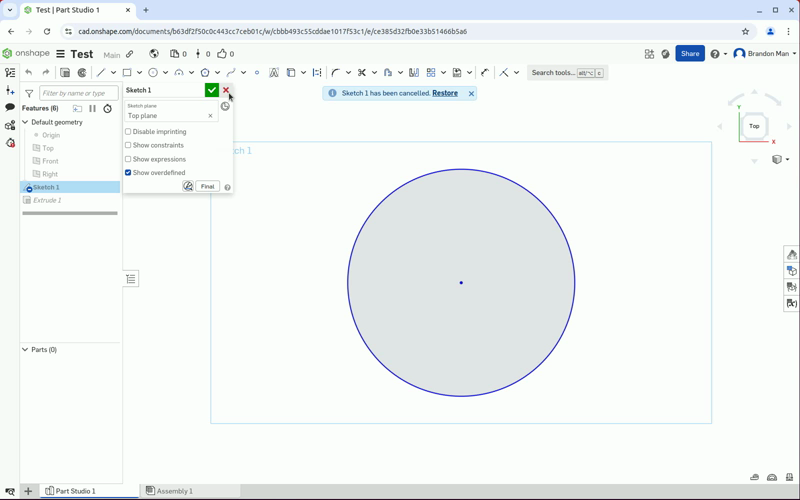
key(shift+s)
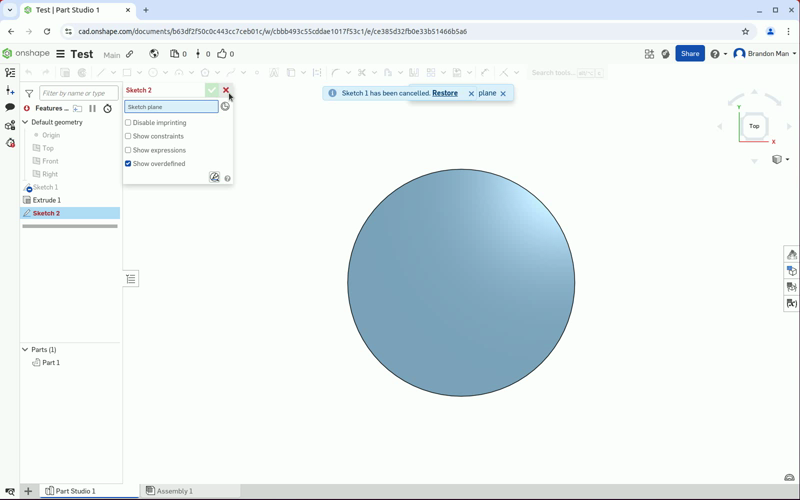
mouse_move(73, 150)
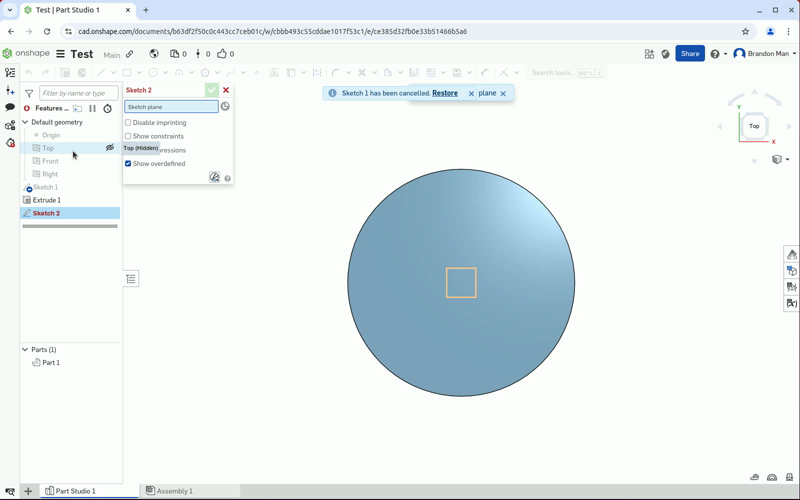
click(73, 150)
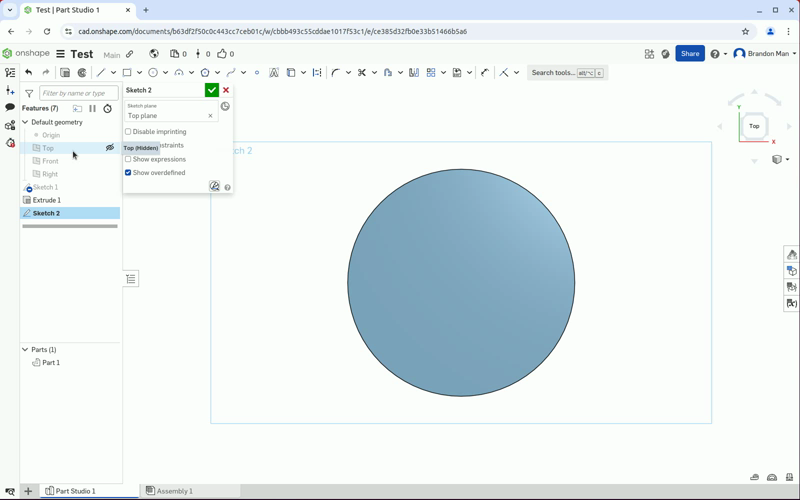
mouse_move(73, 352)
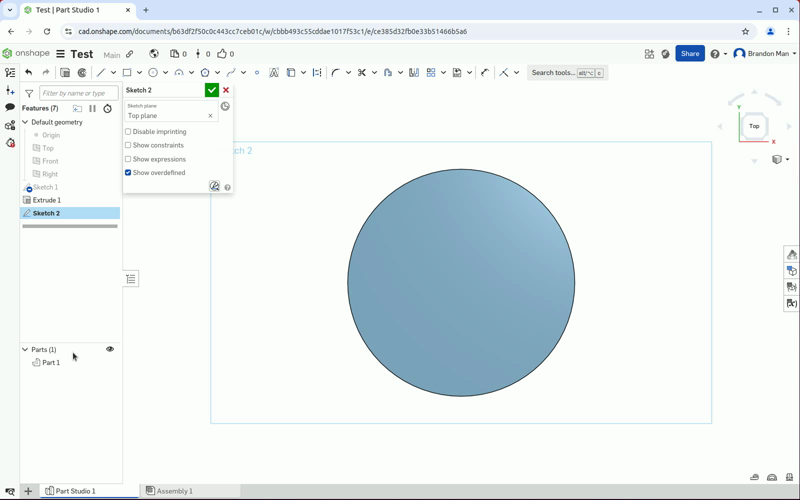
key(y)
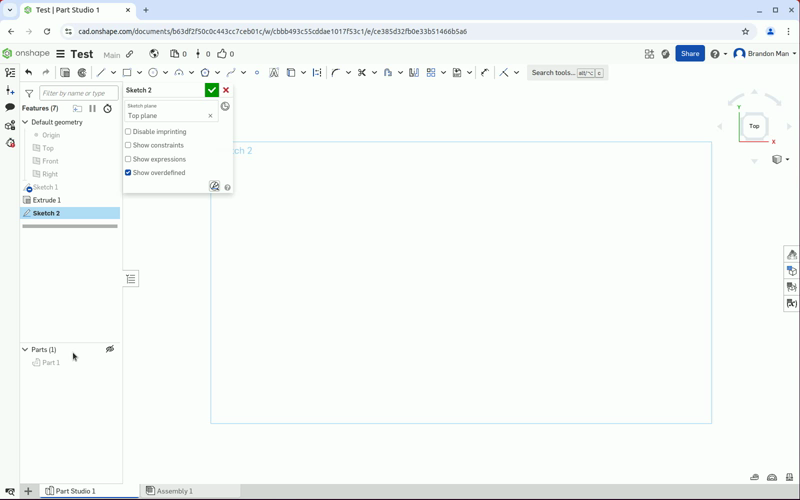
key(c)
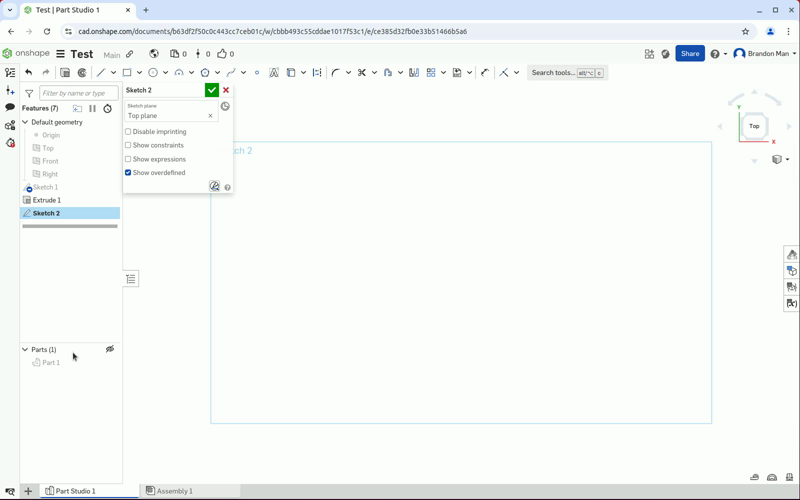
key_down(shift)
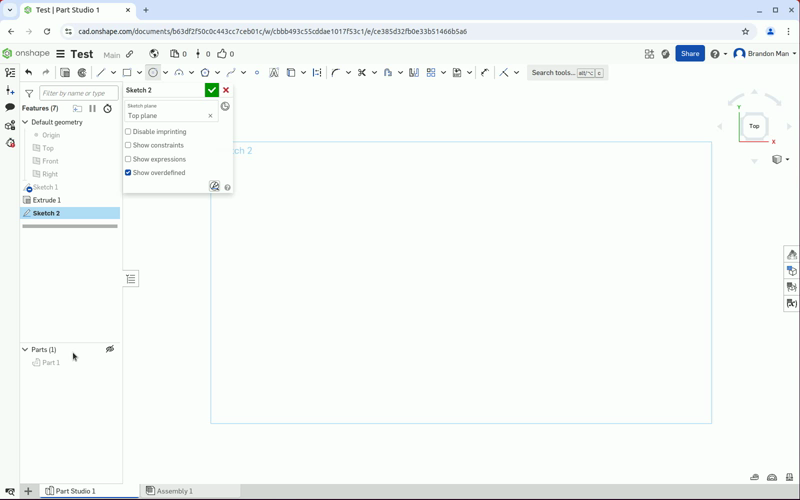
mouse_move(461, 282)
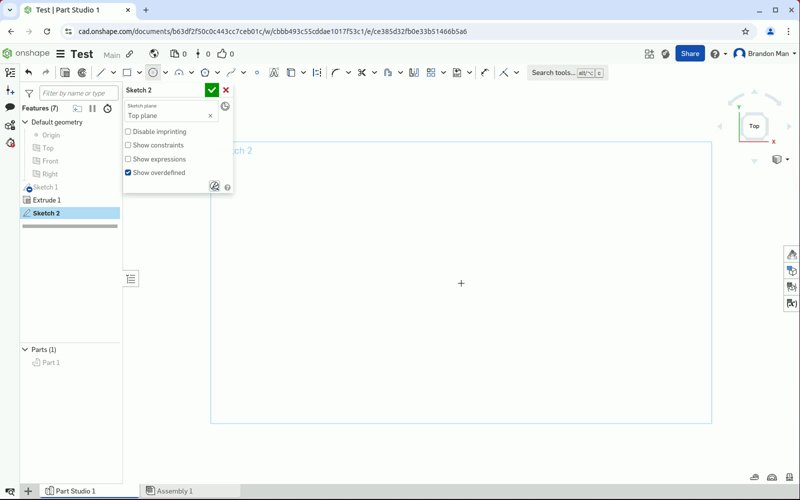
click(461, 282)
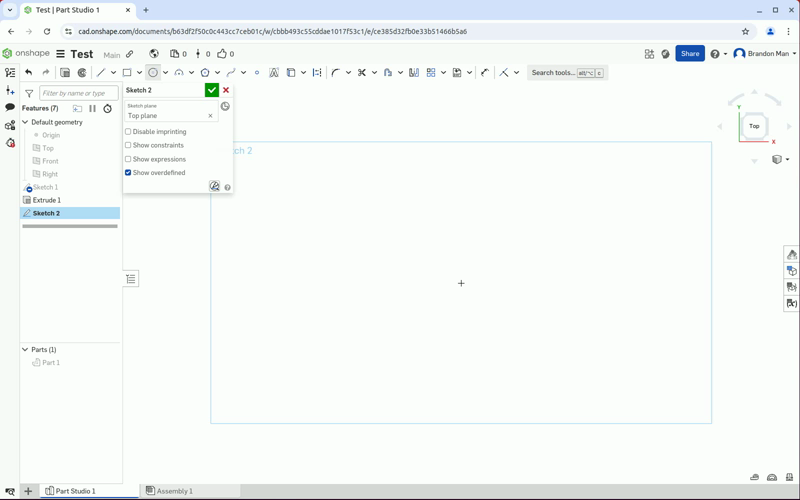
key_up(shift)
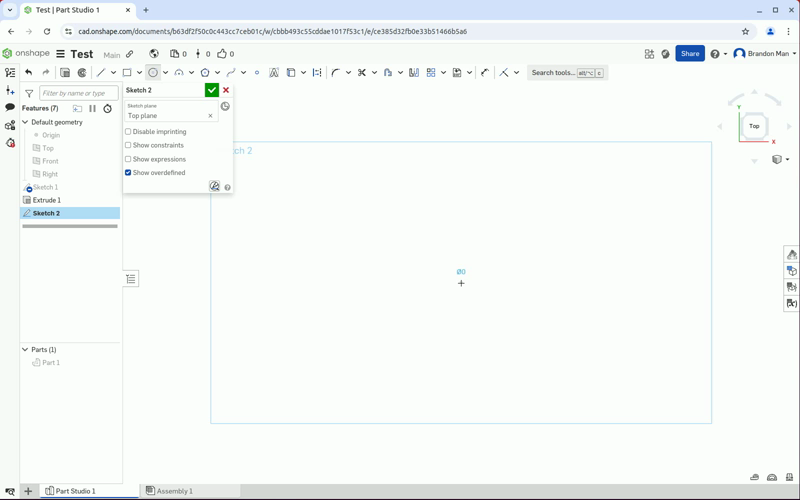
mouse_move(561, 282)
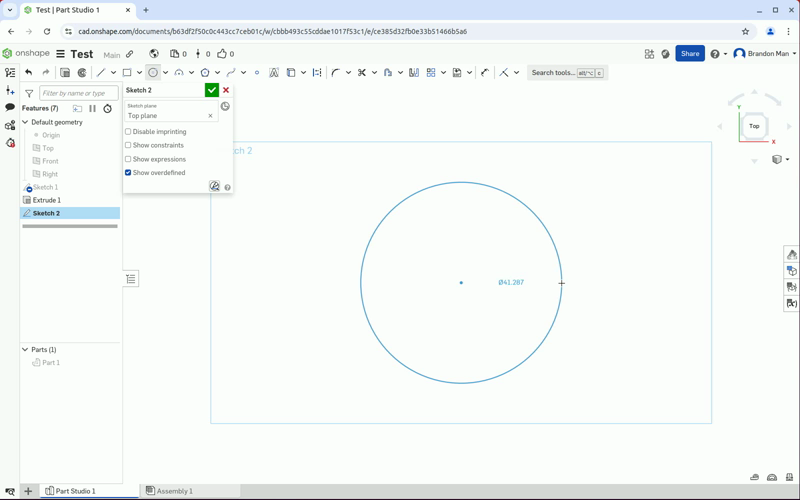
click(561, 282)
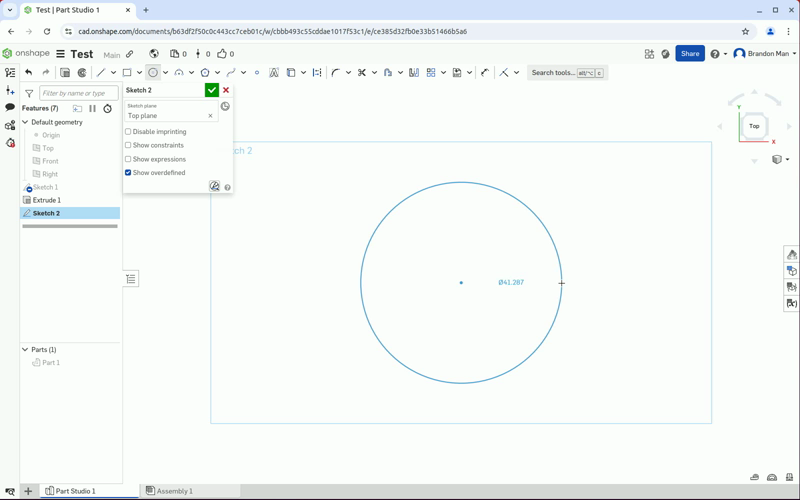
key(esc)
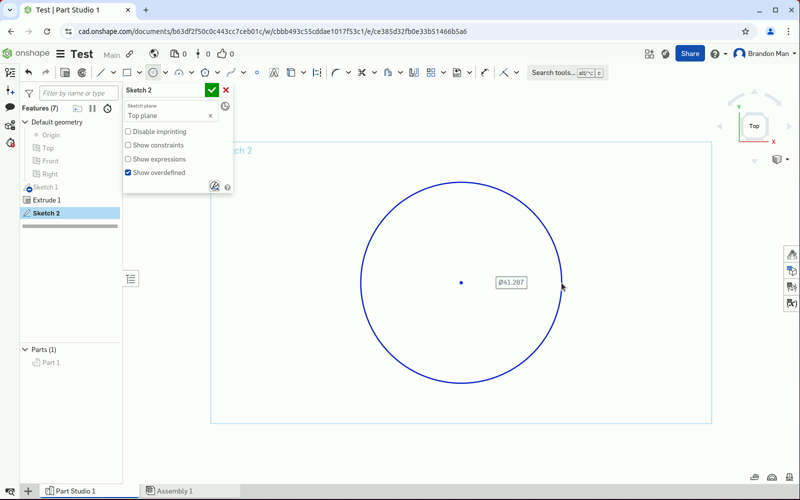
mouse_move(515, 233)
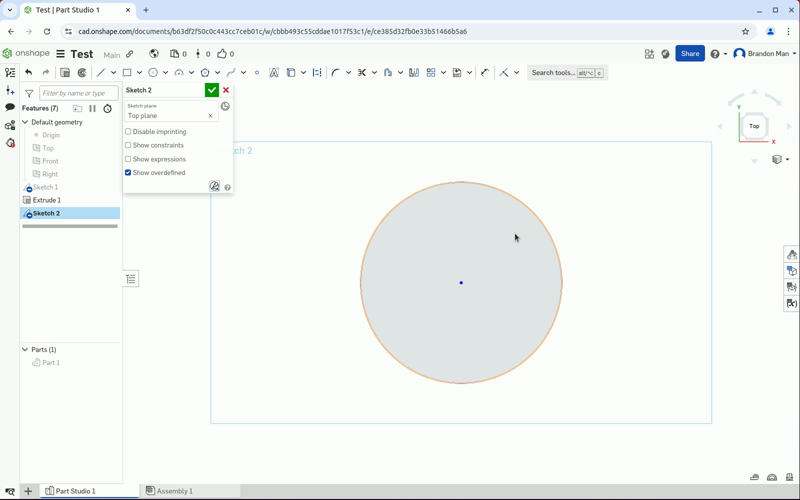
click(515, 233)
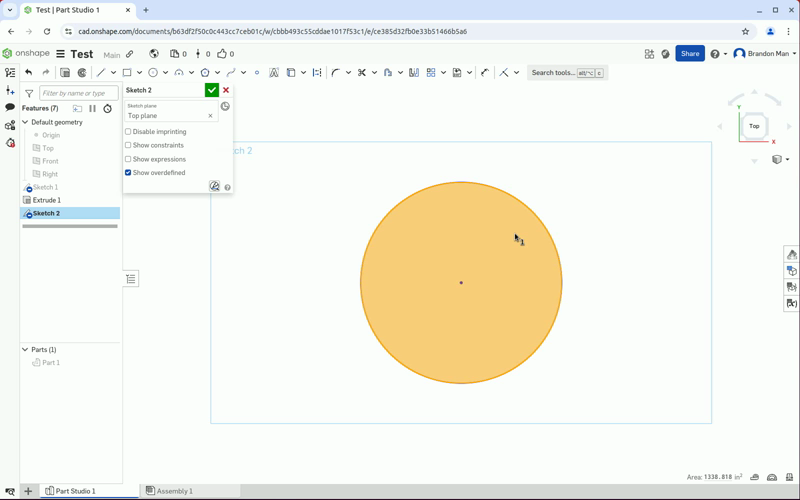
mouse_move(73, 352)
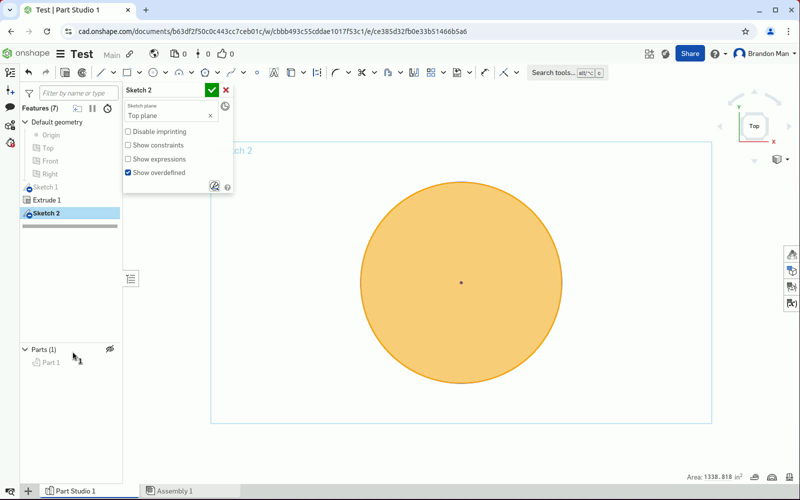
key(shift+y)
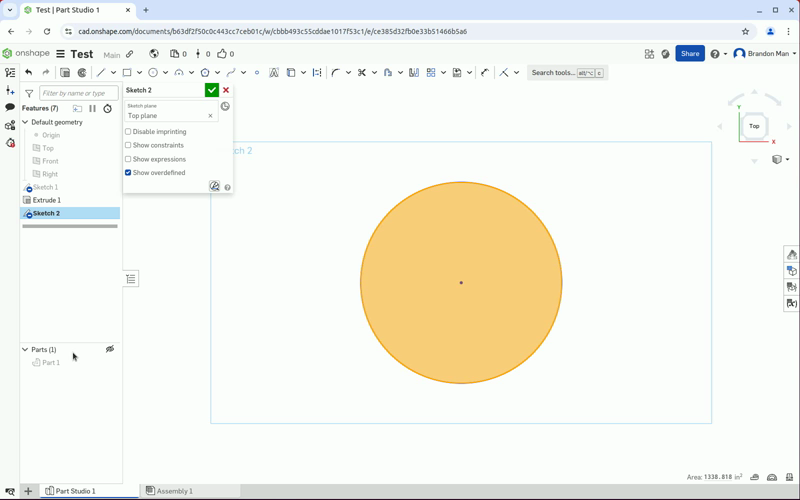
key(shift+e)
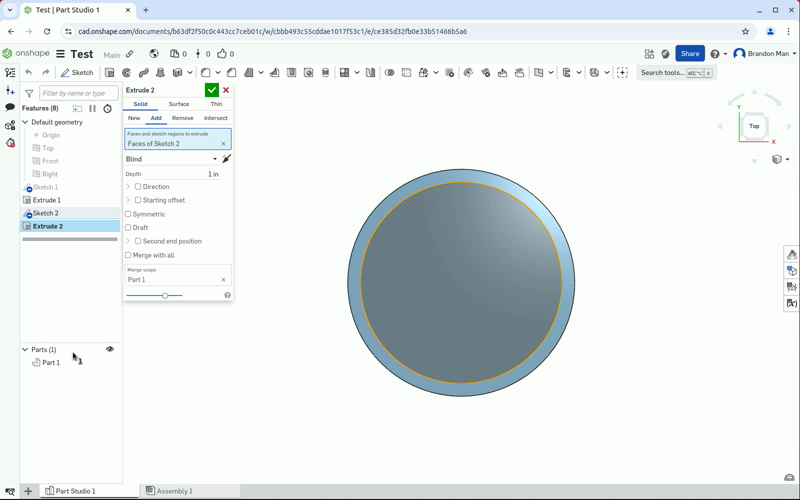
mouse_move(143, 106)
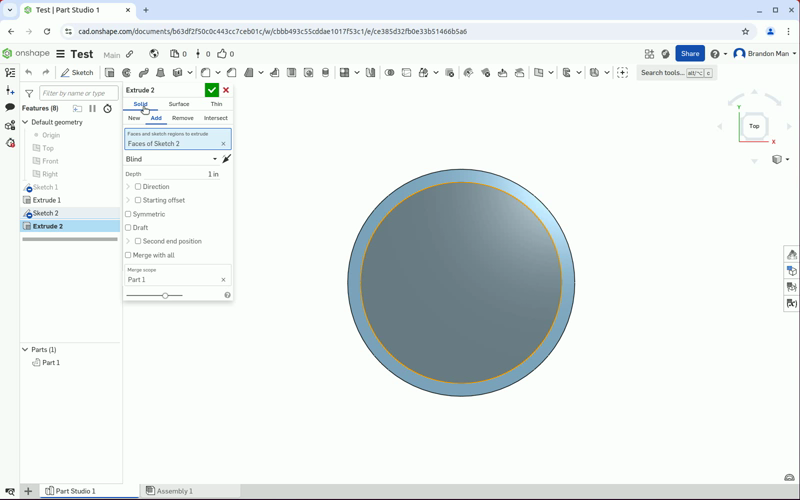
click(143, 106)
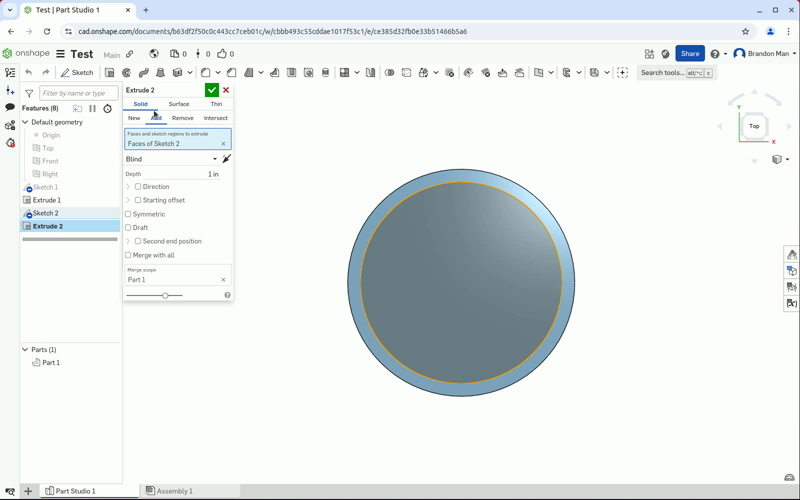
mouse_move(186, 120)
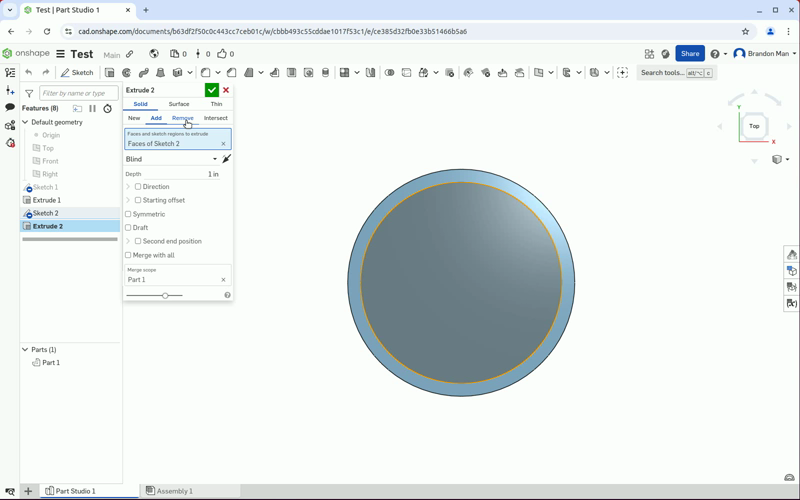
click(186, 120)
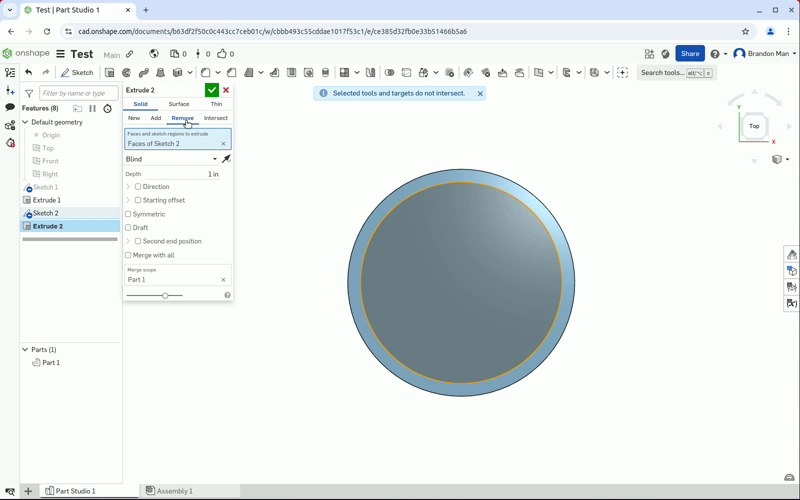
key(tab, 4)
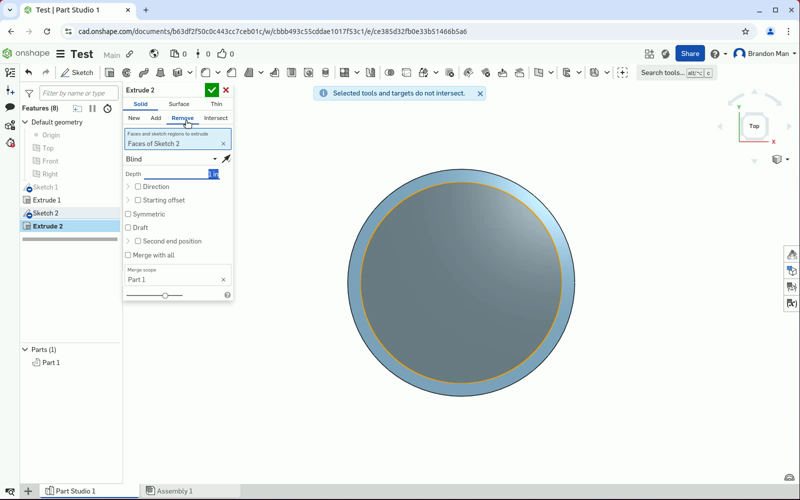
text(-0.722)
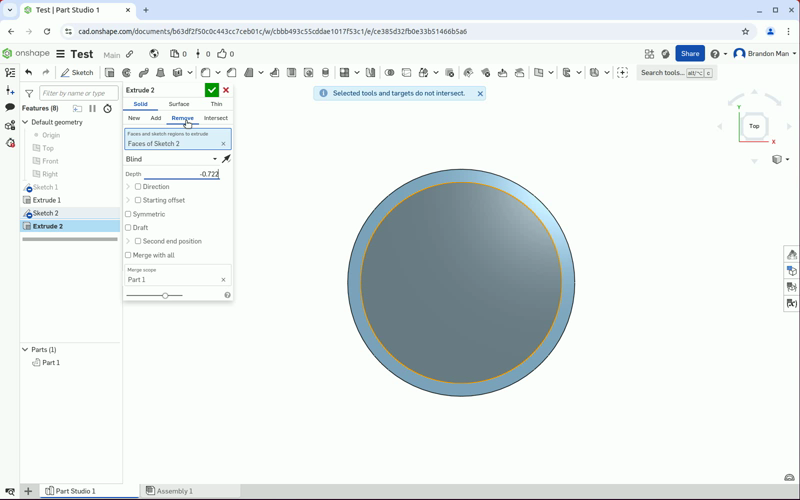
key(tab, 6)
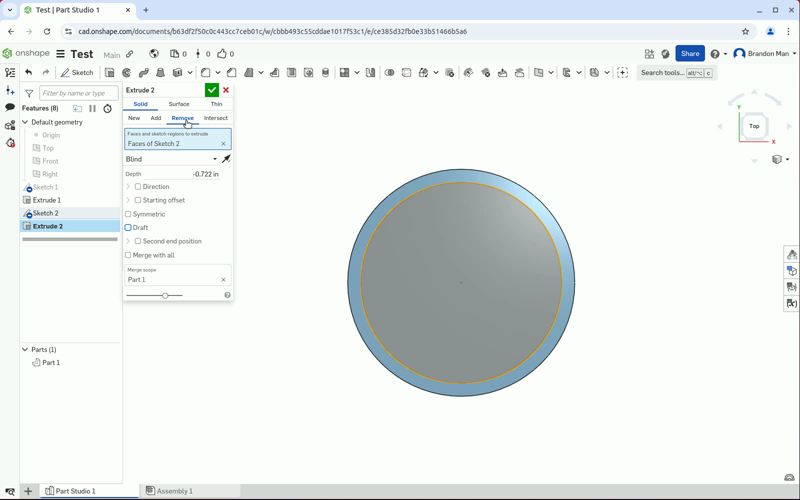
key(space)
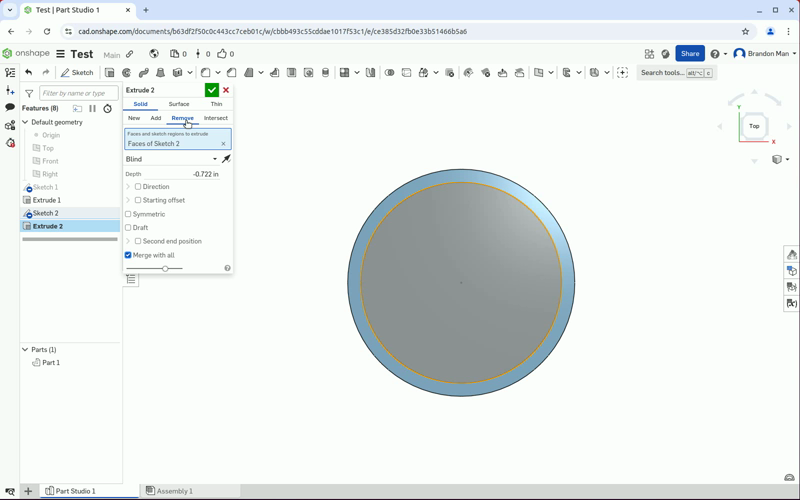
key(enter)
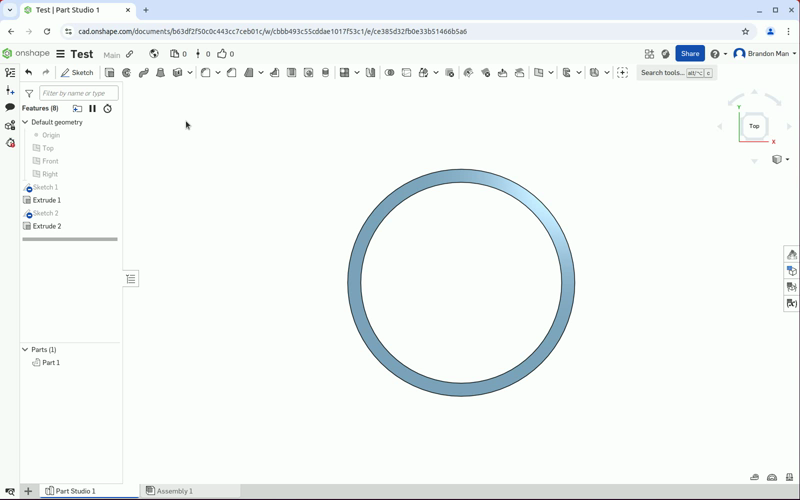
key(shift+h)
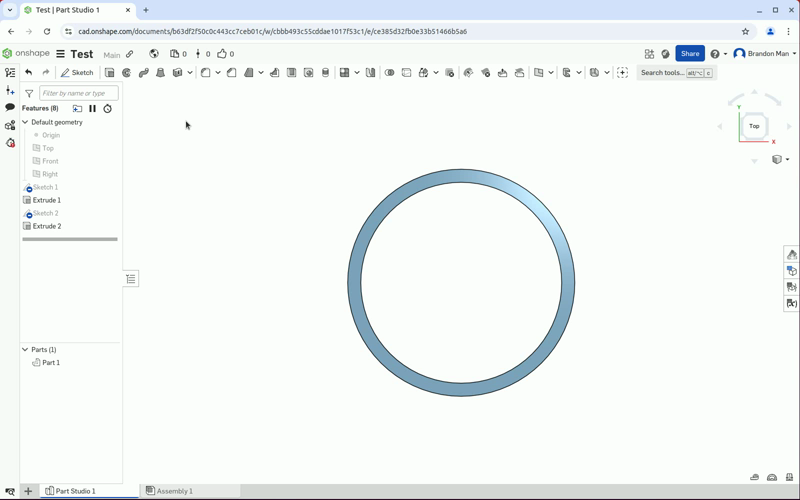
key(shift+h)
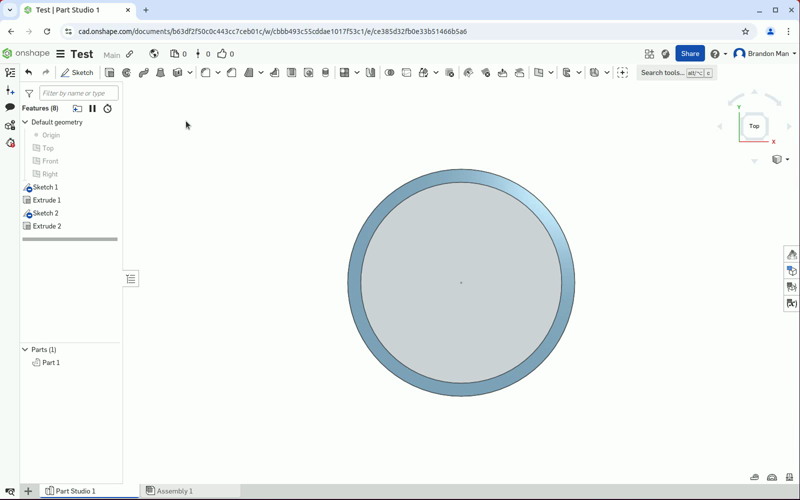
key(shift+7)
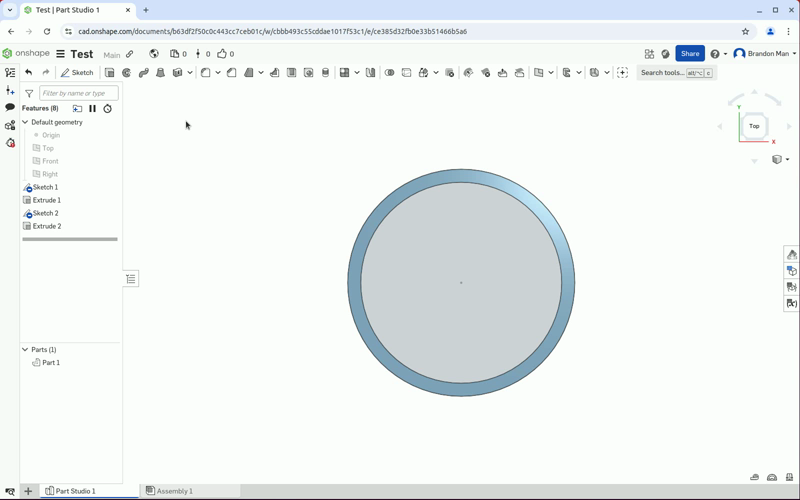
key(up, 3)
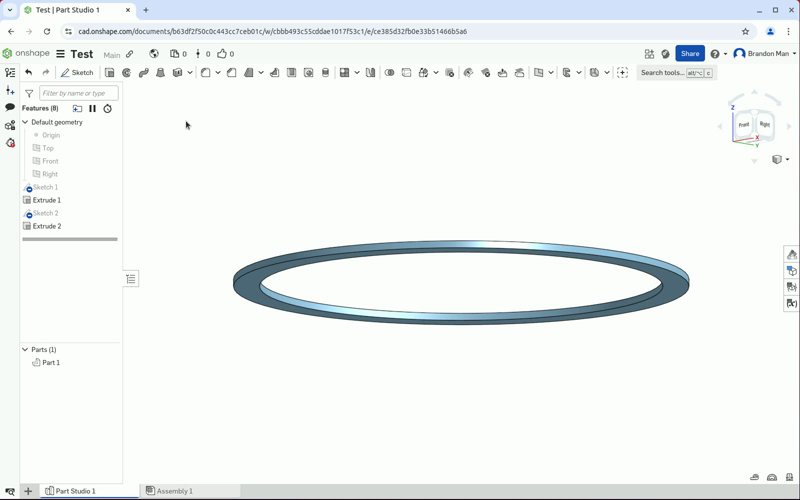
key(left, 3)
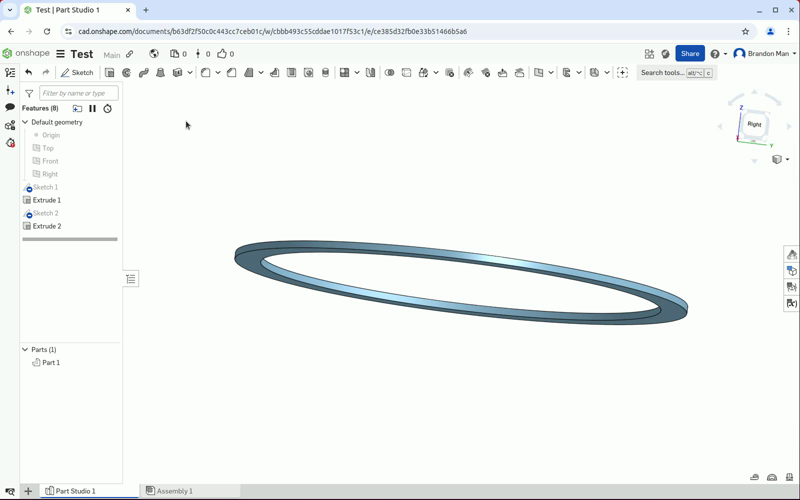
key(right, 3)
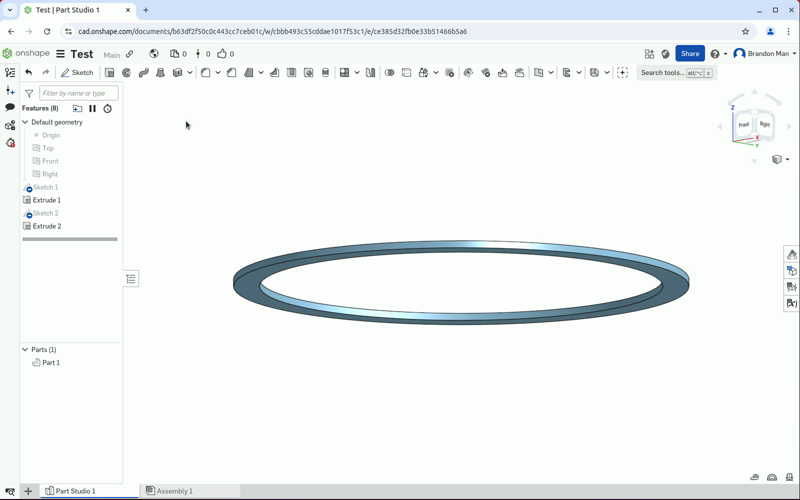
key(down, 3)
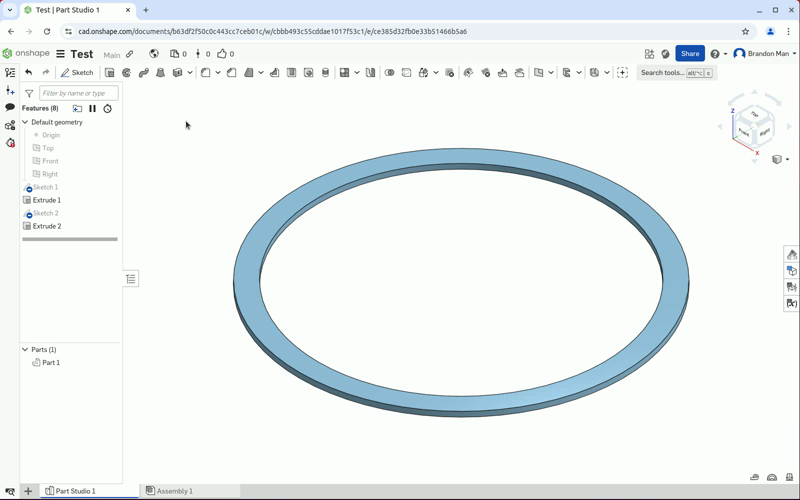
mouse_move(73, 189)
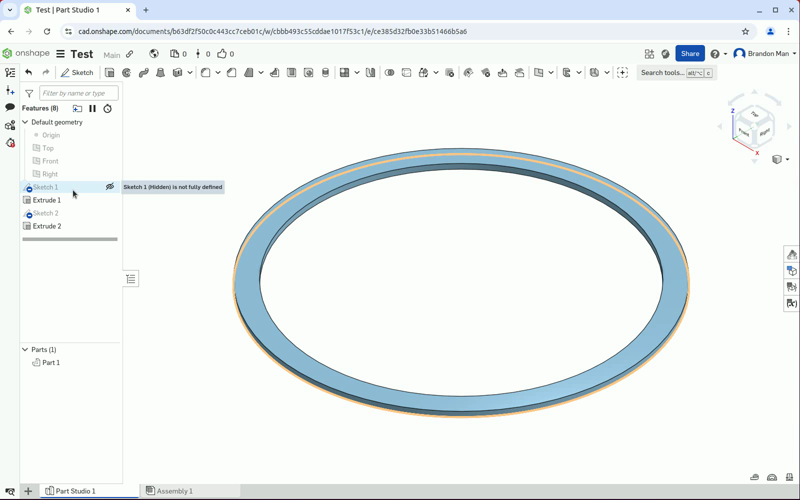
click(73, 189)